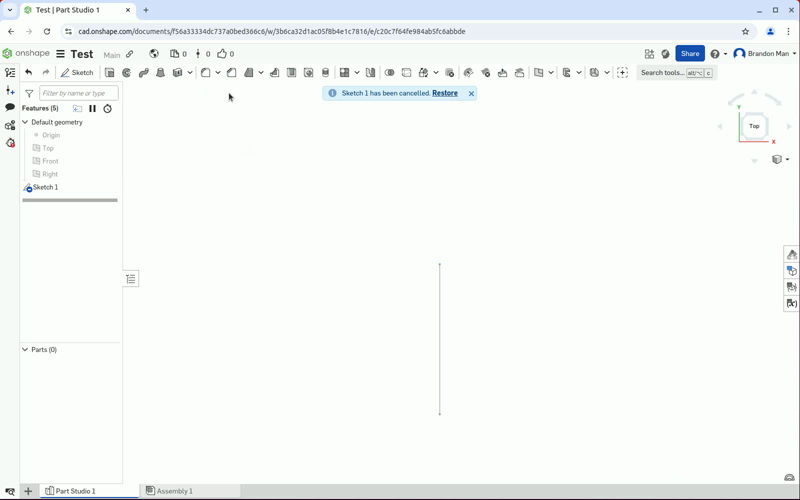
key(shift+h)
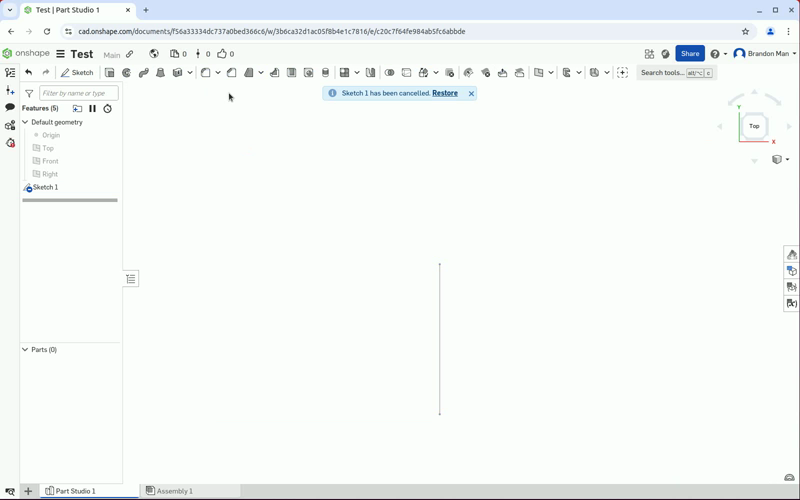
key(shift+s)
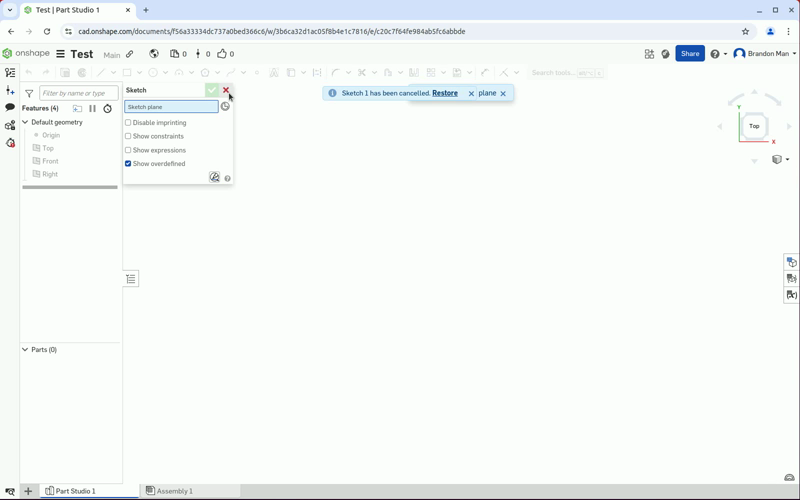
mouse_move(73, 150)
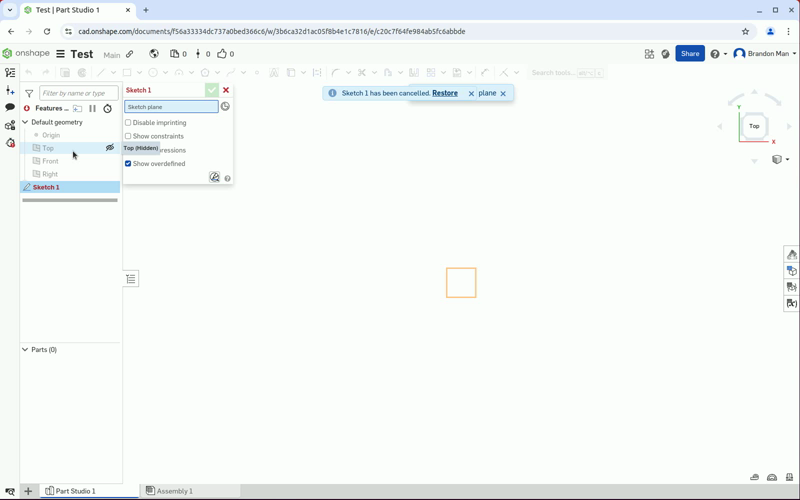
click(73, 150)
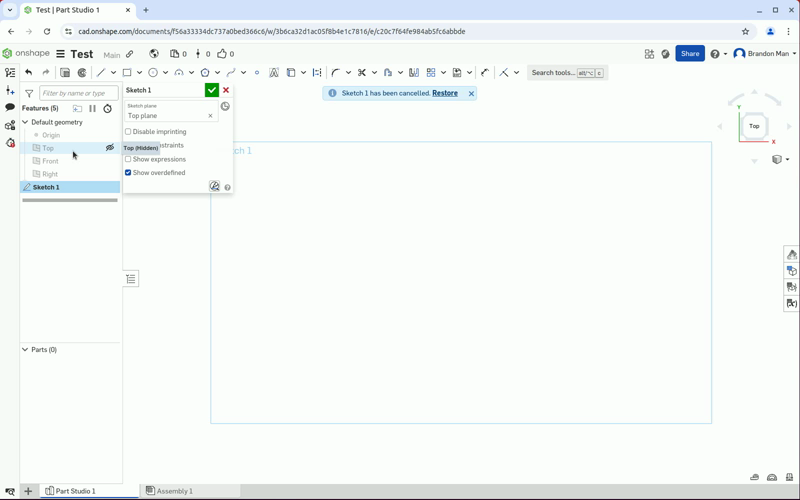
mouse_move(73, 352)
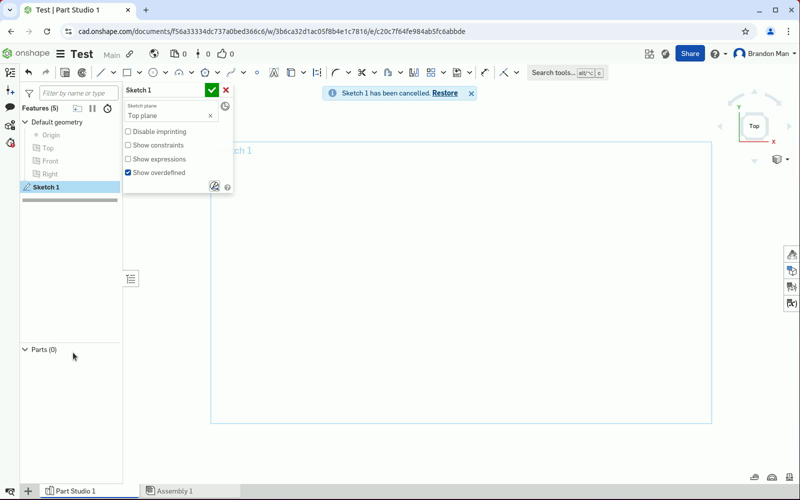
key(y)
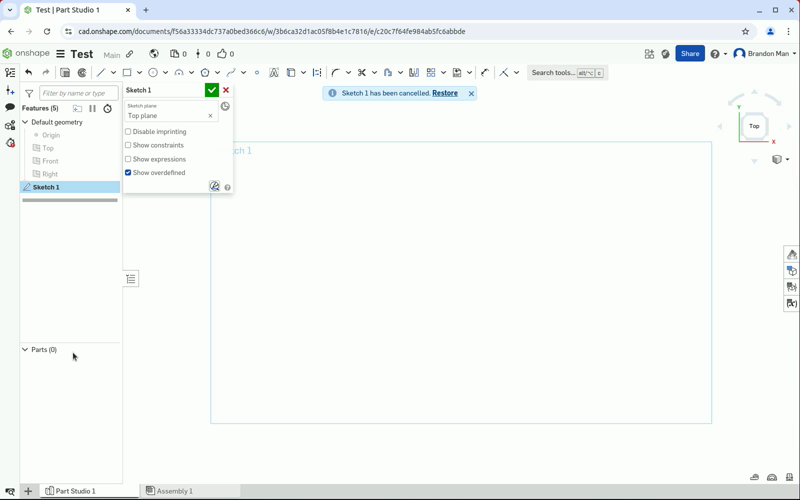
key(l)
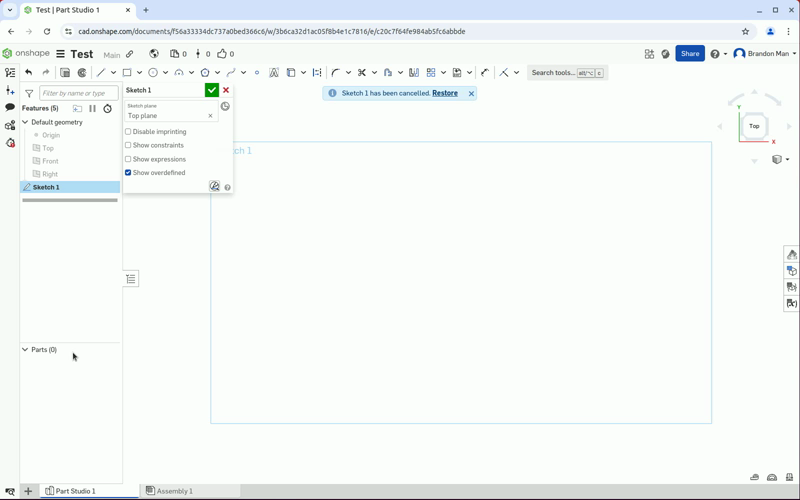
key_down(shift)
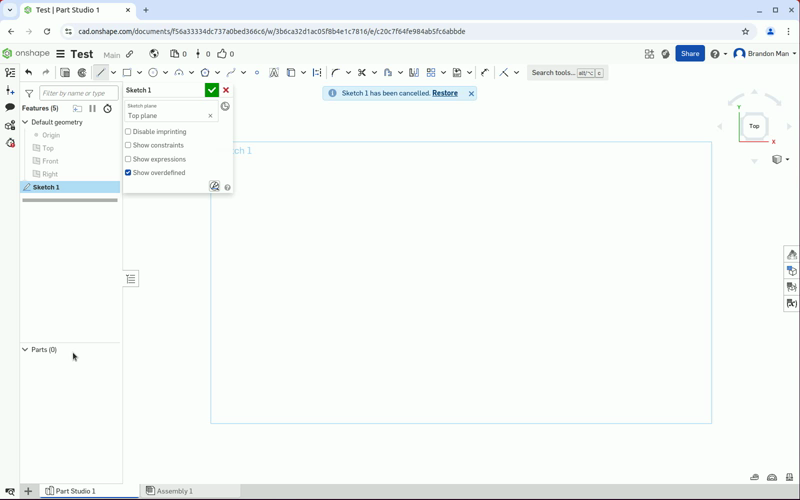
mouse_move(348, 395)
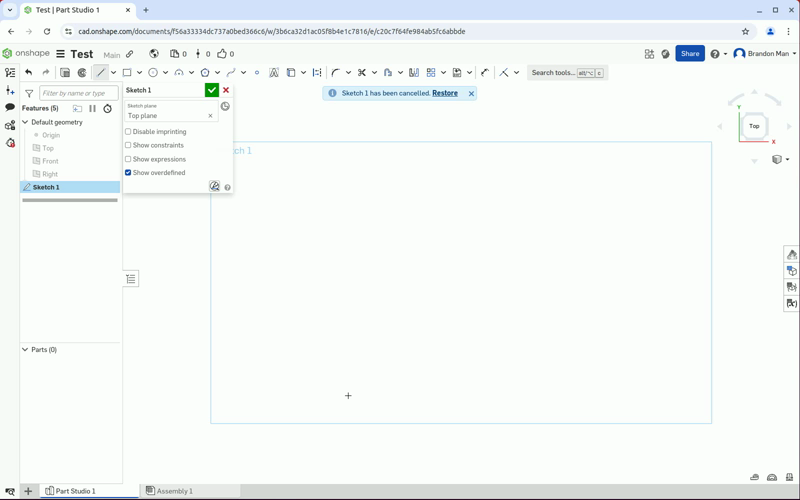
click(348, 395)
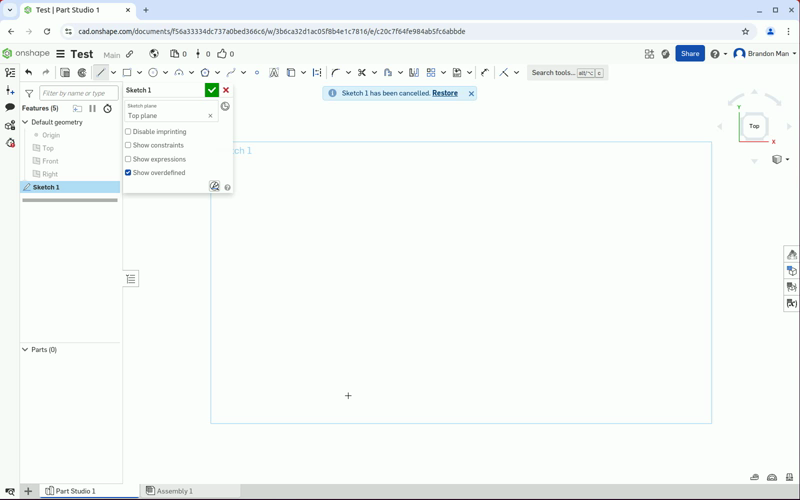
key_up(shift)
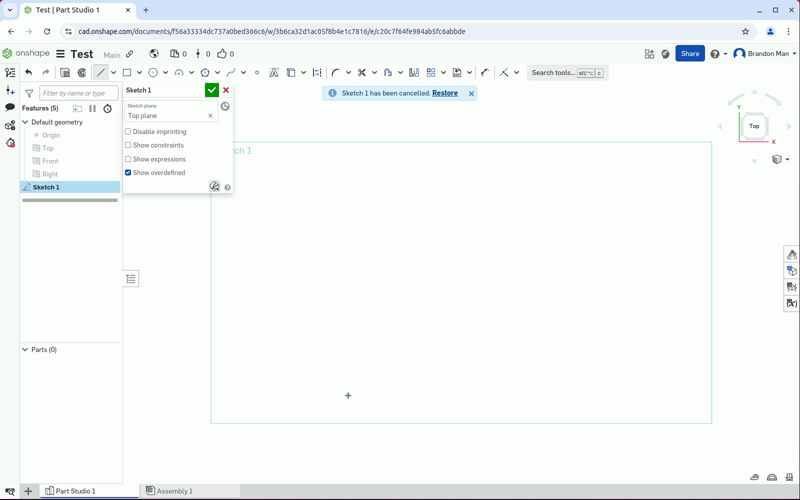
key_down(shift)
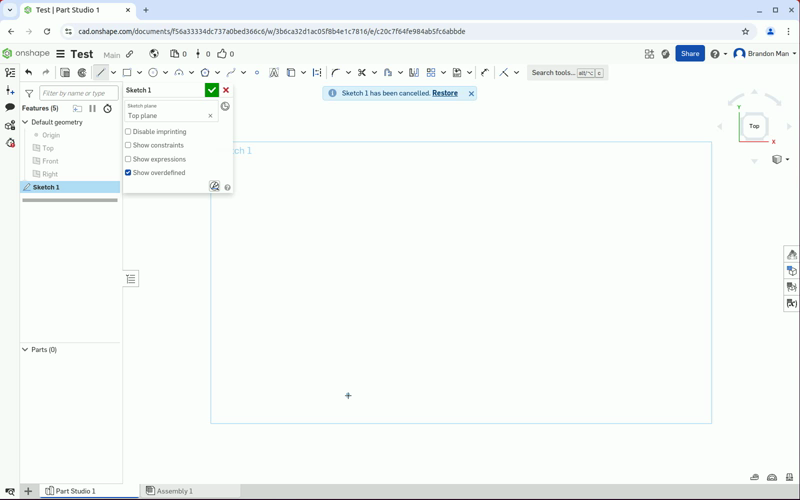
mouse_move(572, 395)
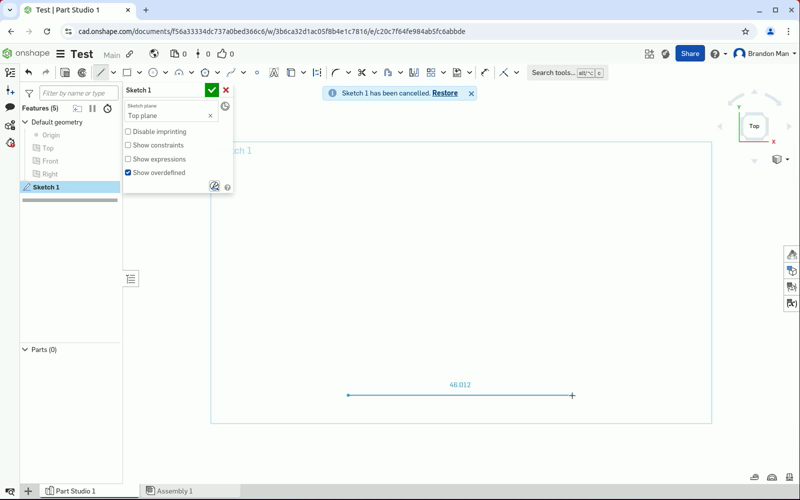
click(572, 395)
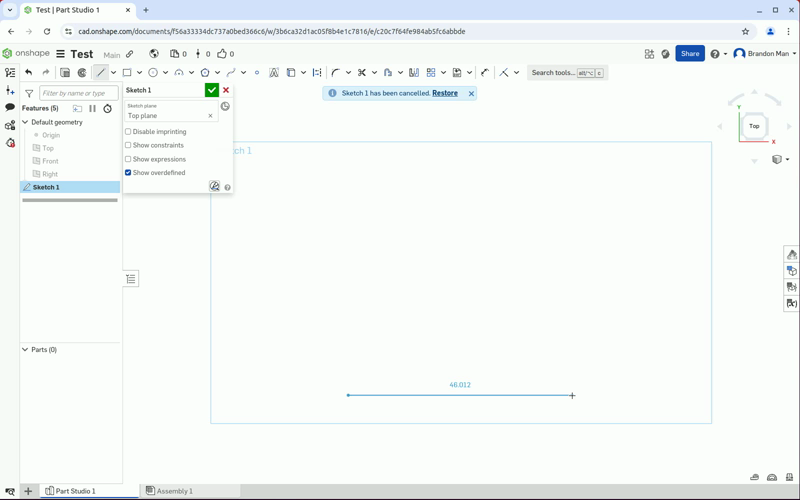
key_up(shift)
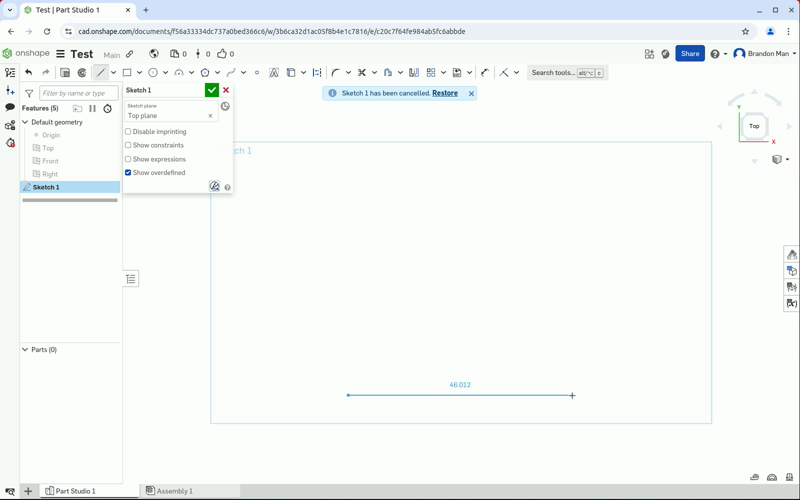
key_down(shift)
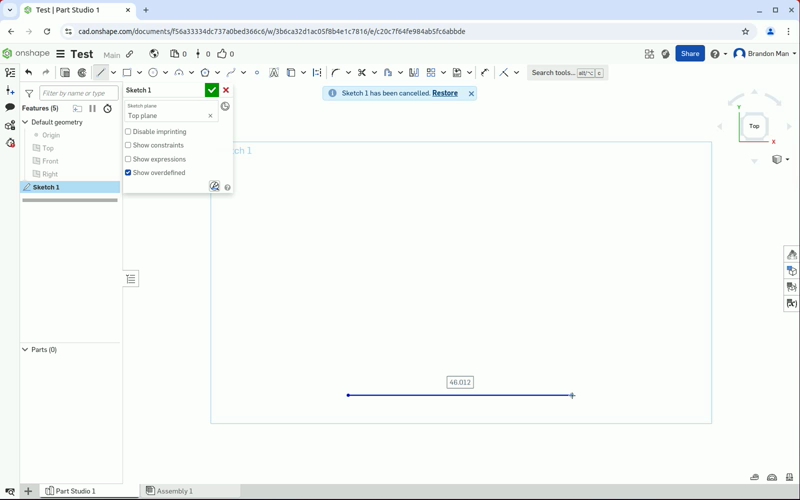
mouse_move(572, 171)
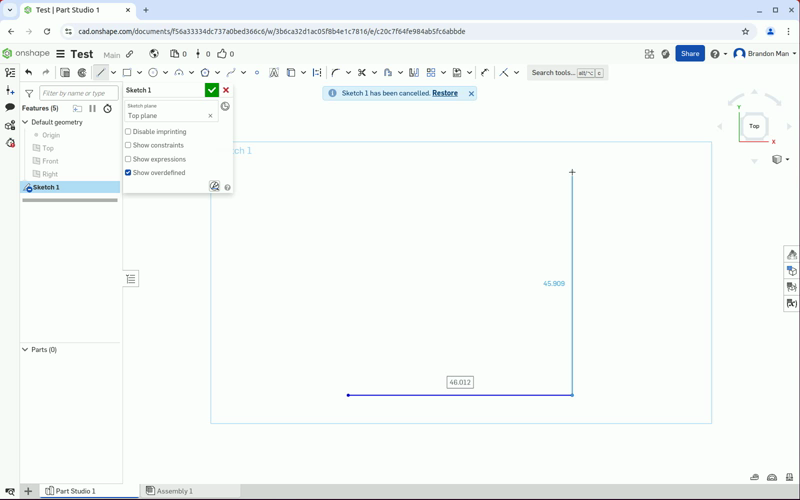
click(572, 171)
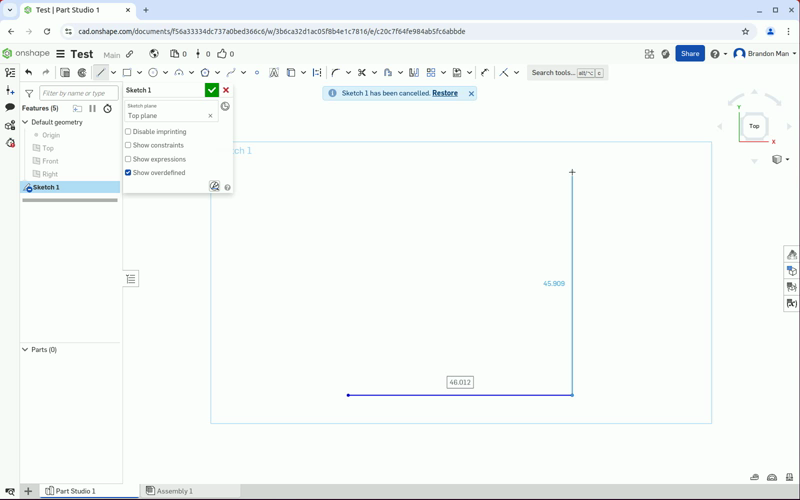
key_up(shift)
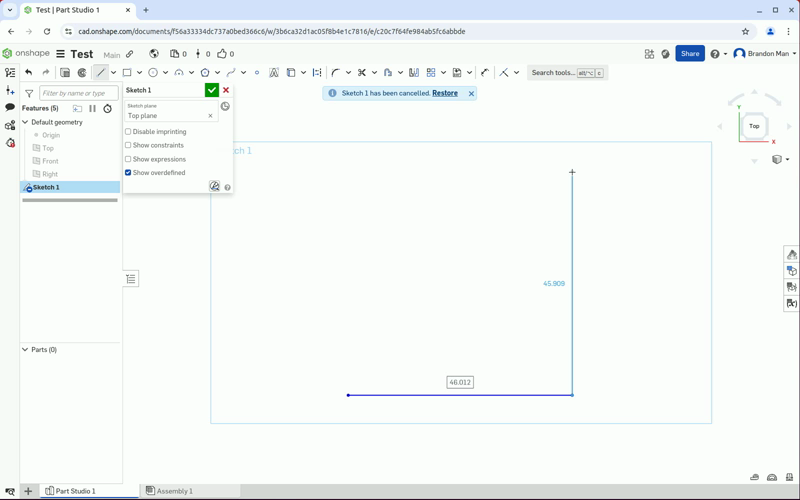
key_down(shift)
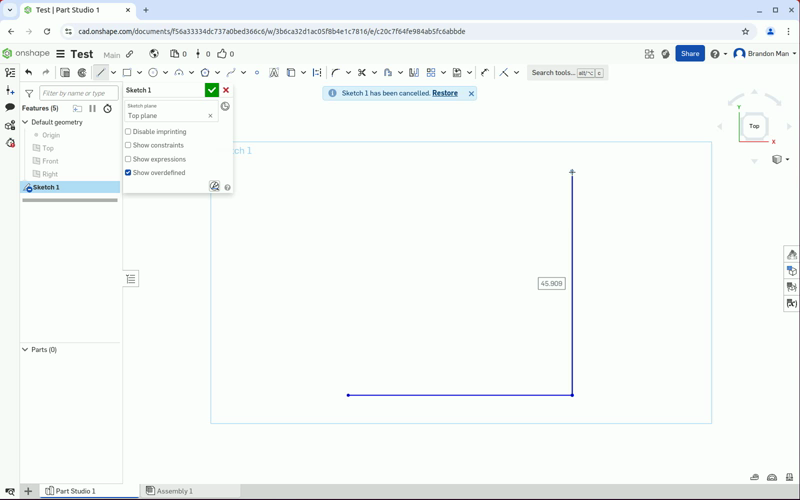
mouse_move(348, 171)
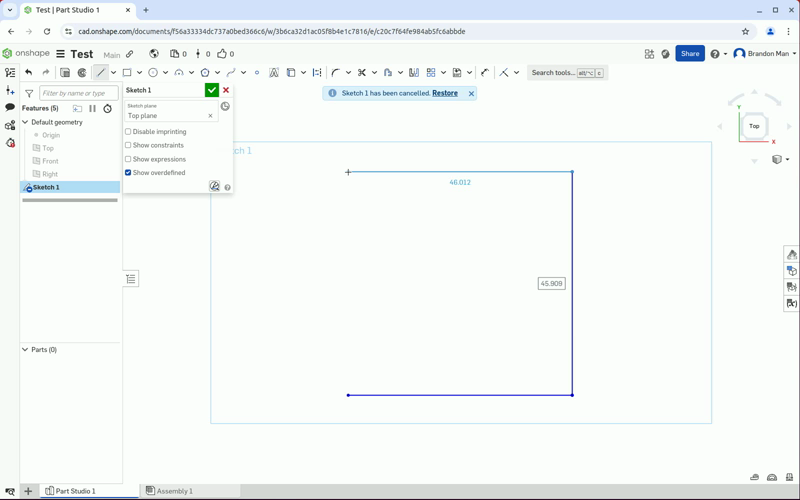
click(348, 171)
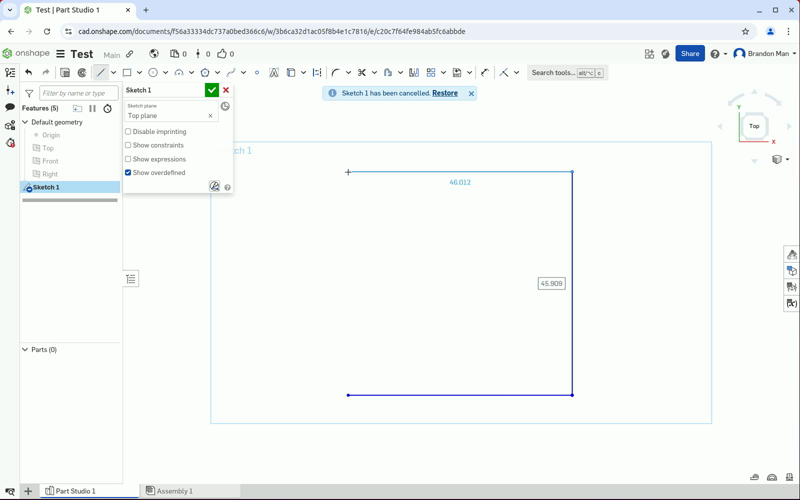
key_up(shift)
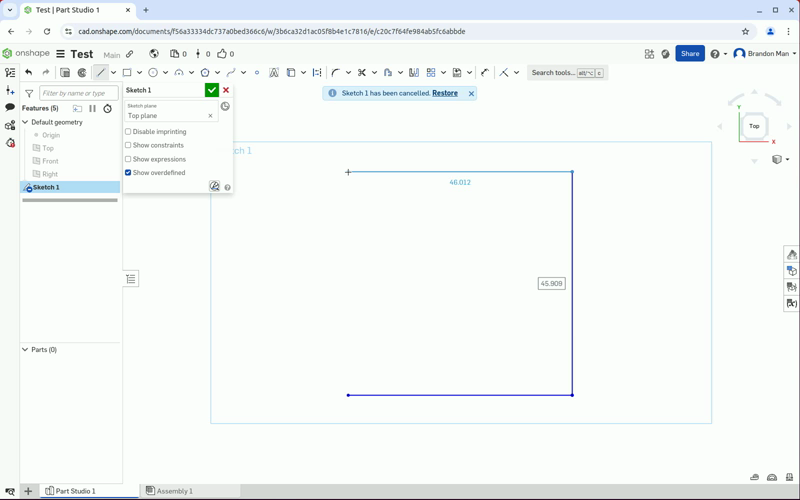
key_down(shift)
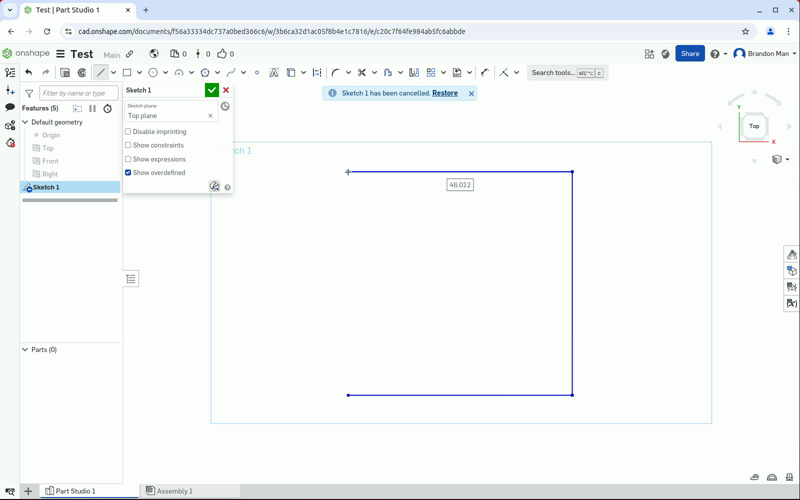
mouse_move(348, 395)
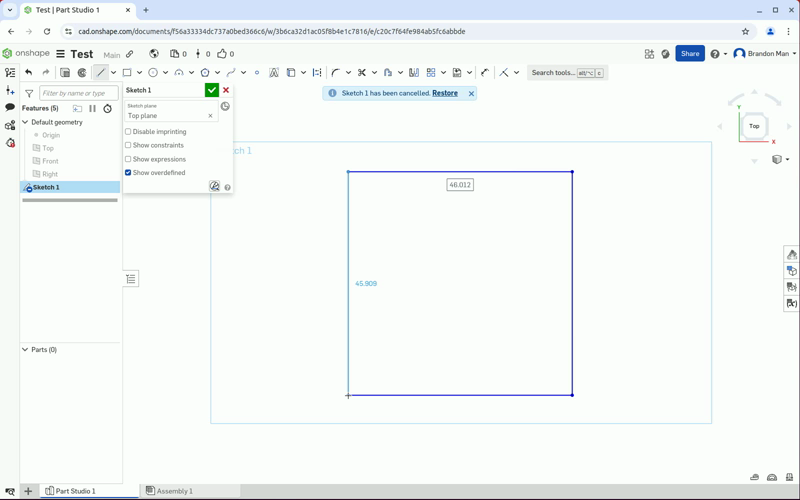
key_up(shift)
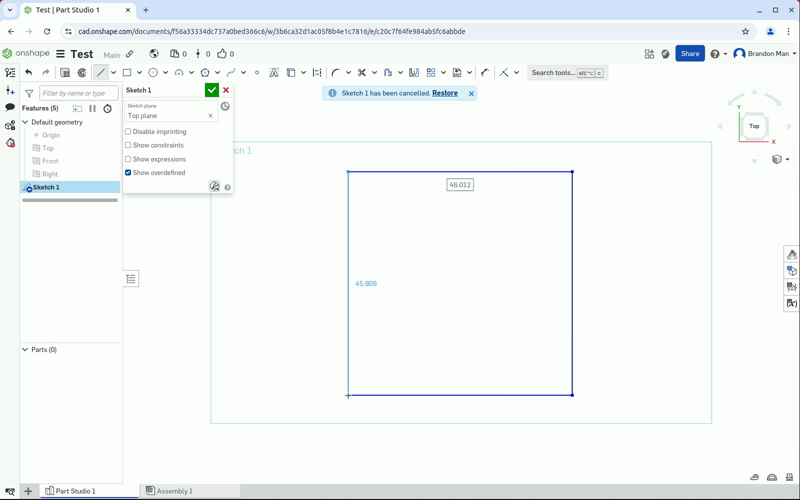
click(348, 395)
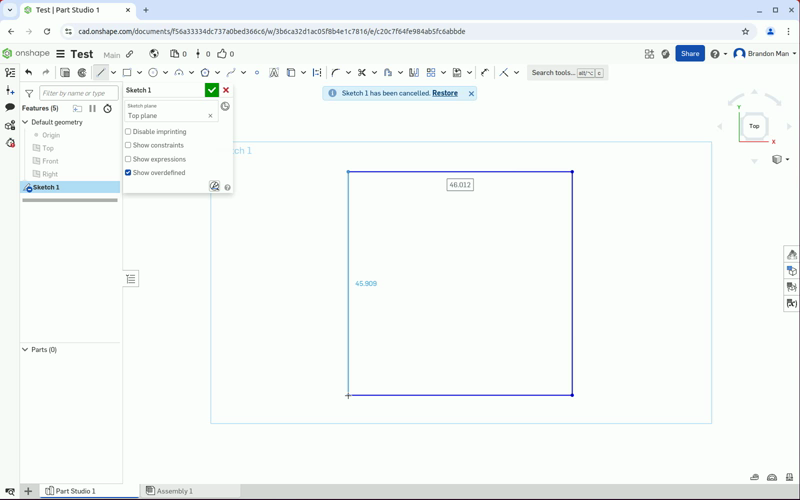
key(esc)
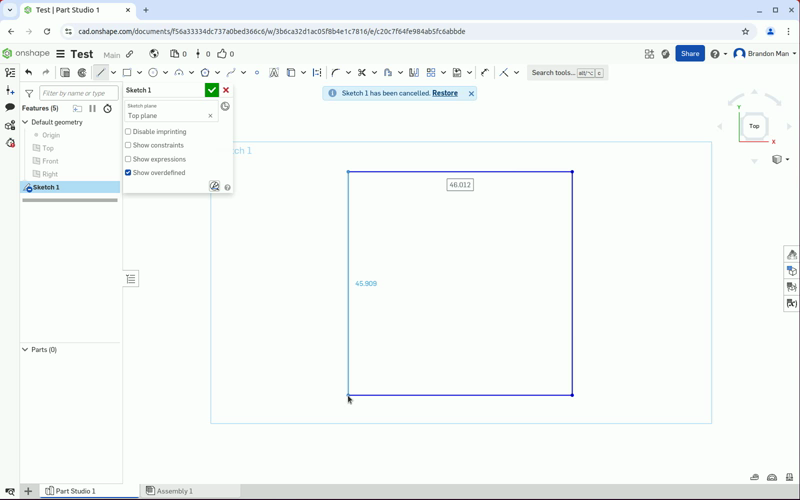
mouse_move(441, 220)
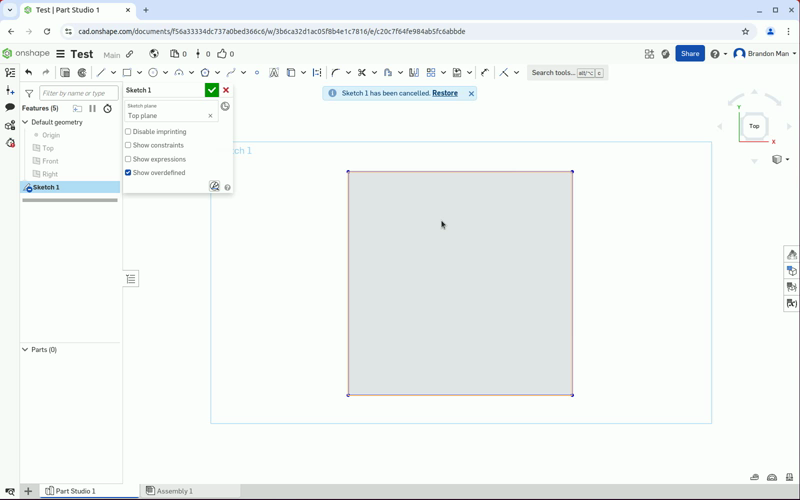
click(441, 220)
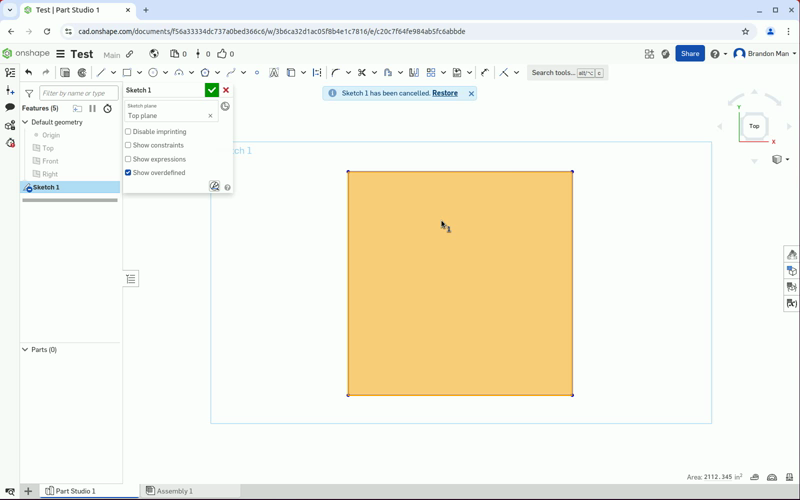
mouse_move(73, 352)
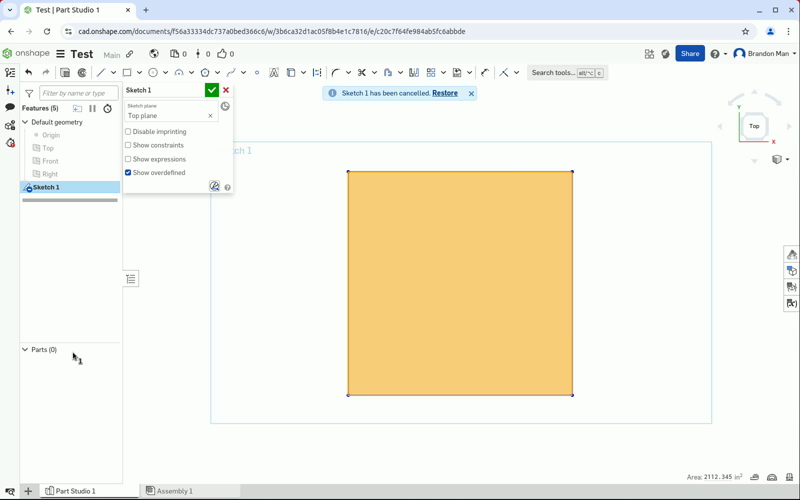
key(shift+y)
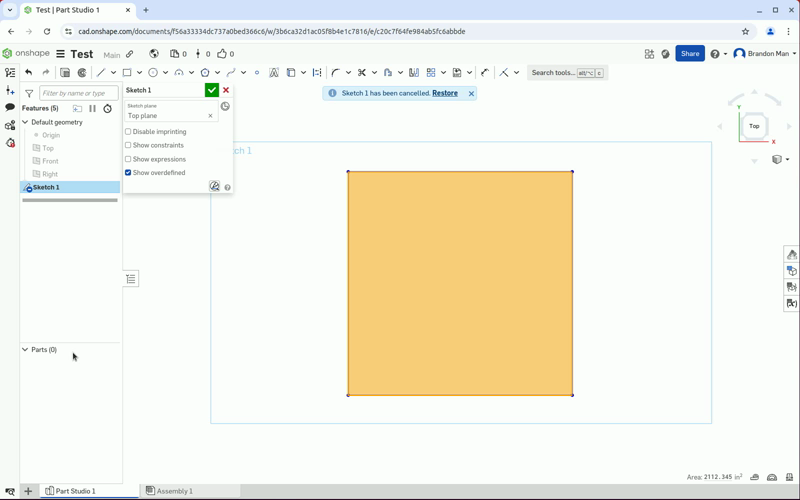
key(shift+e)
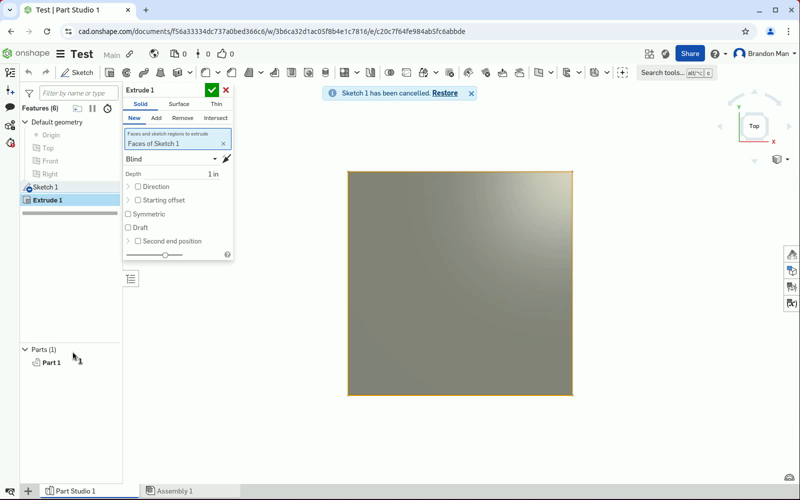
mouse_move(143, 106)
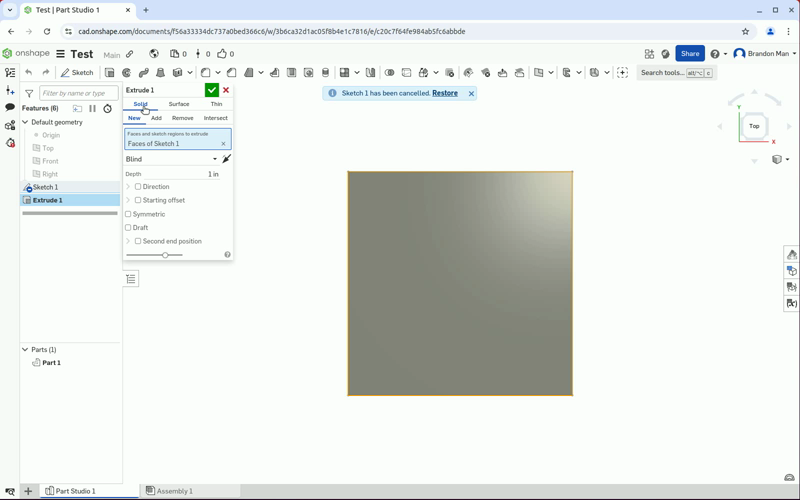
click(143, 106)
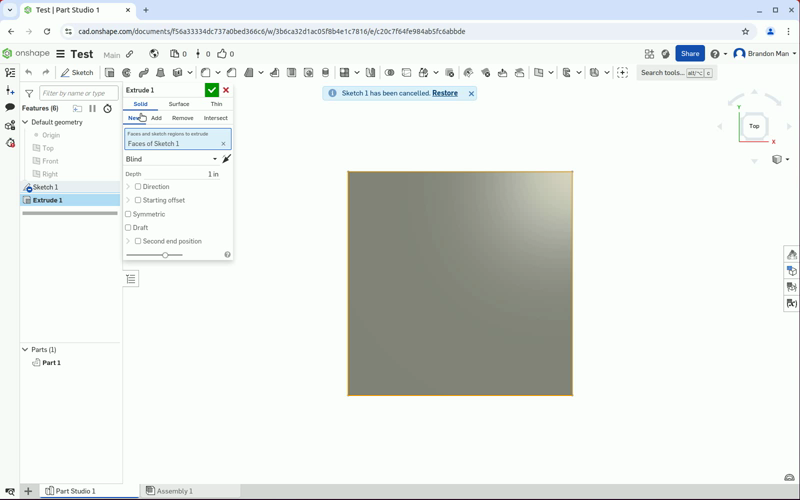
mouse_move(137, 120)
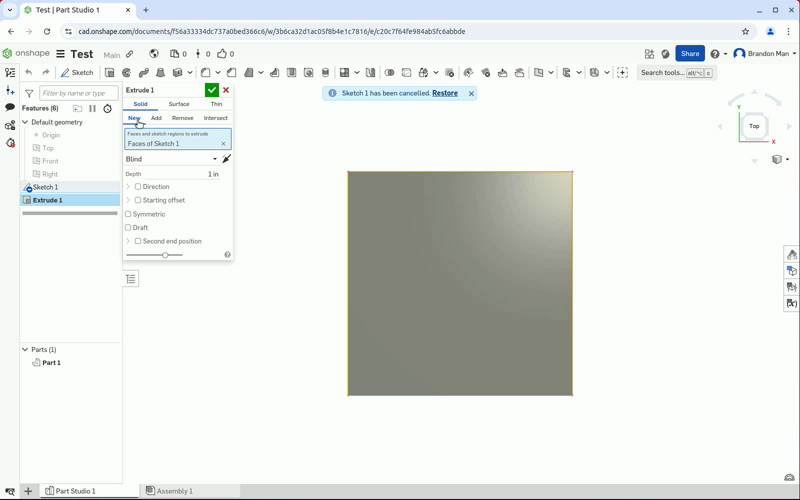
click(137, 120)
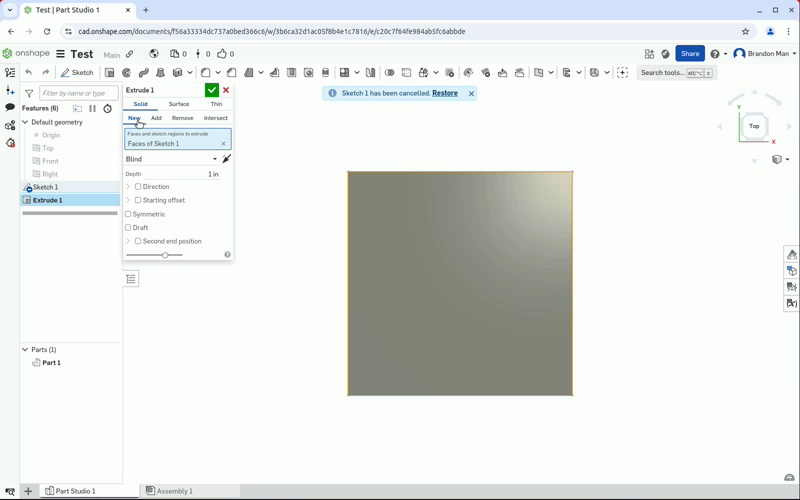
key(tab, 4)
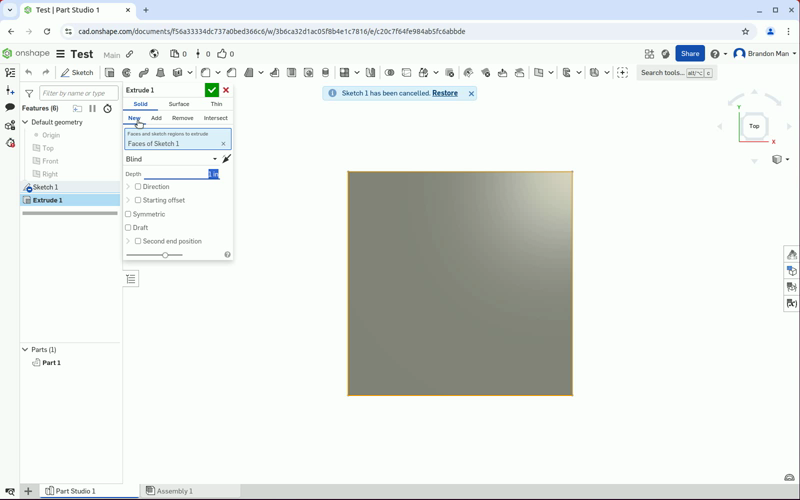
text(-7.462)
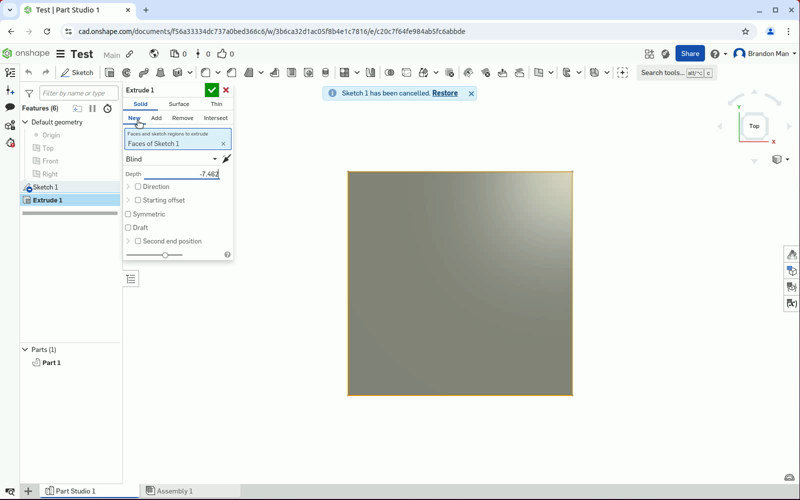
key(enter)
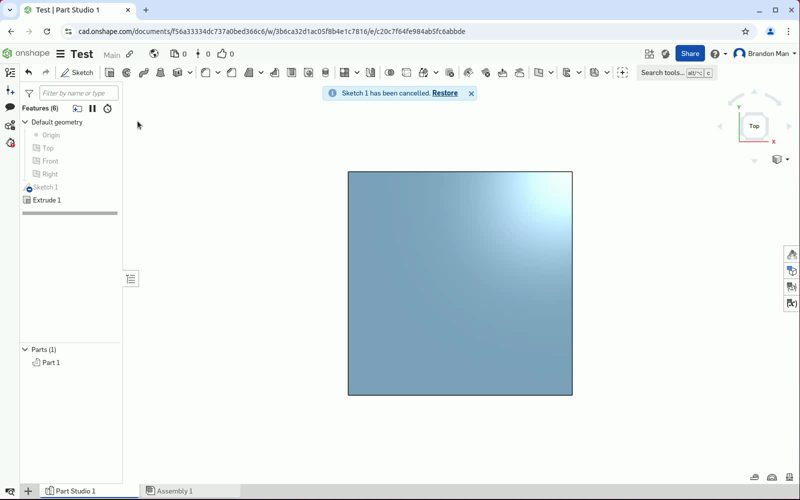
key(shift+h)
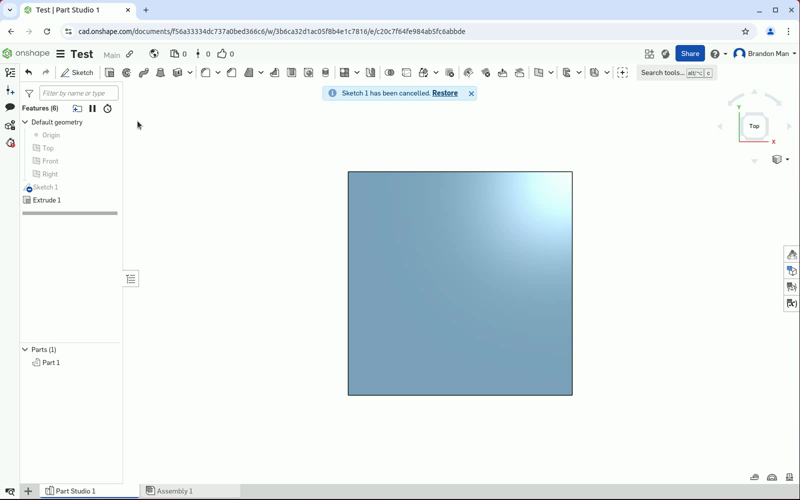
key(shift+h)
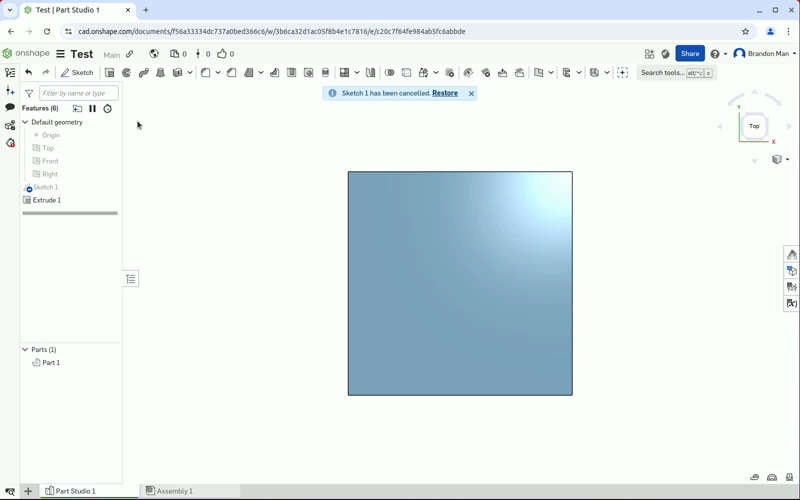
mouse_move(73, 189)
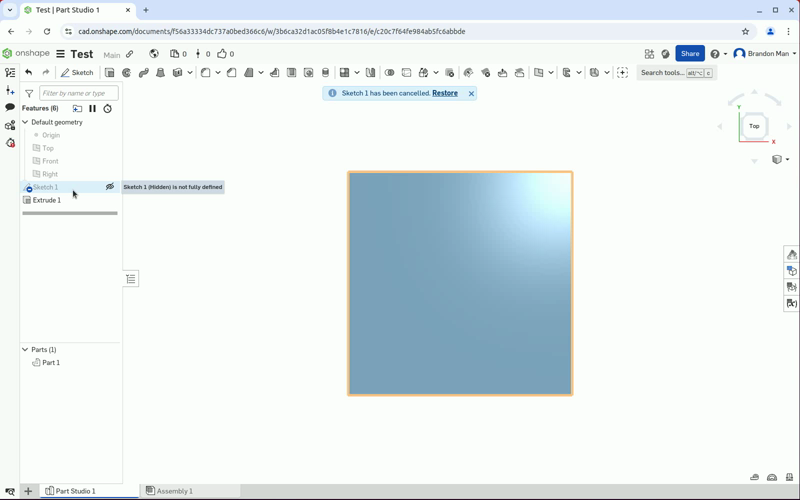
click(73, 189)
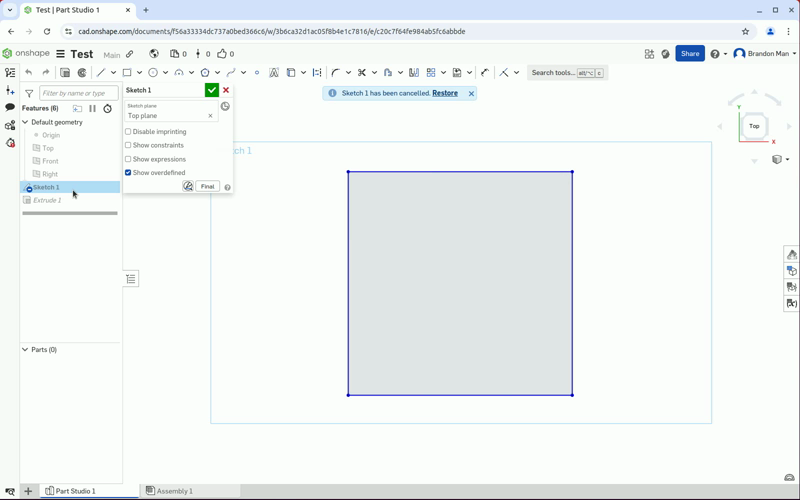
mouse_move(229, 92)
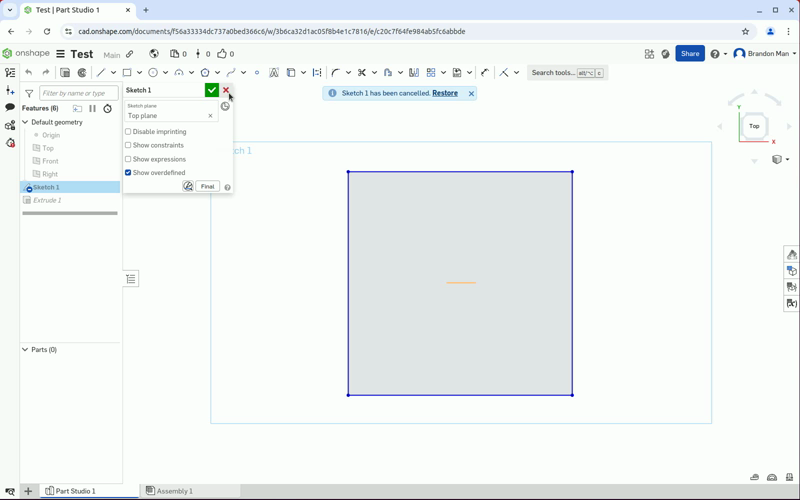
click(229, 92)
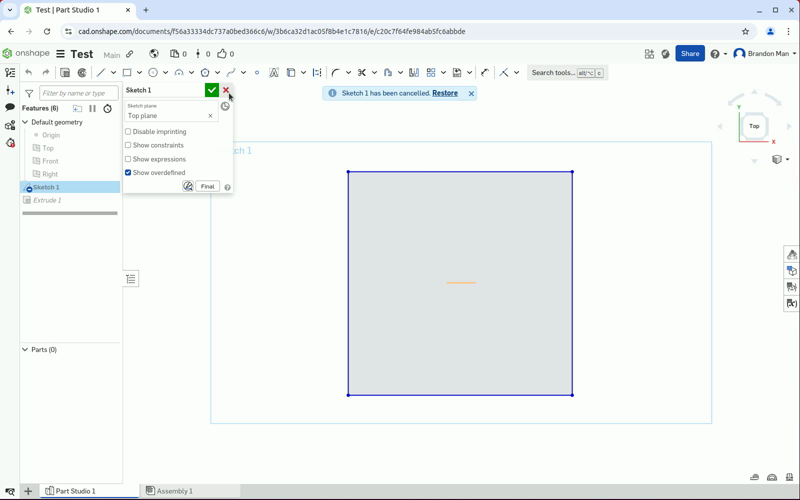
key(shift+s)
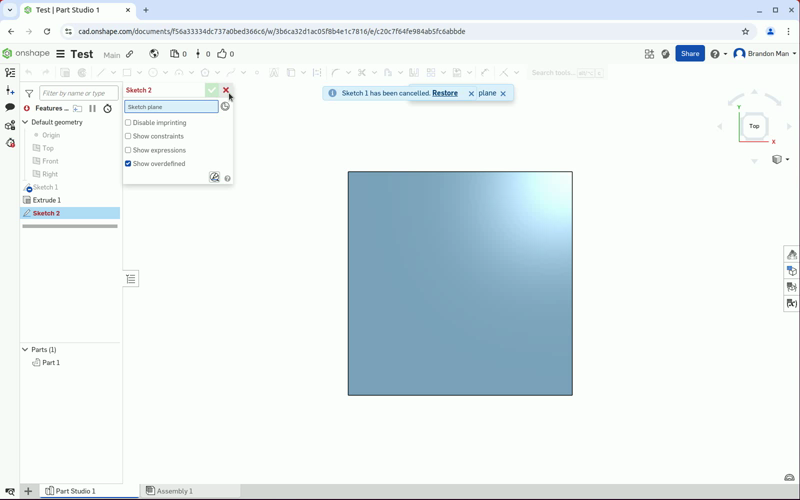
mouse_move(73, 150)
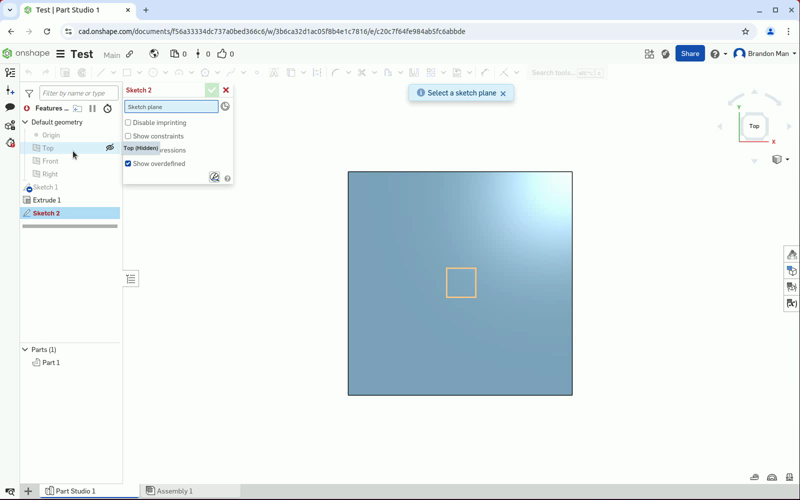
click(73, 150)
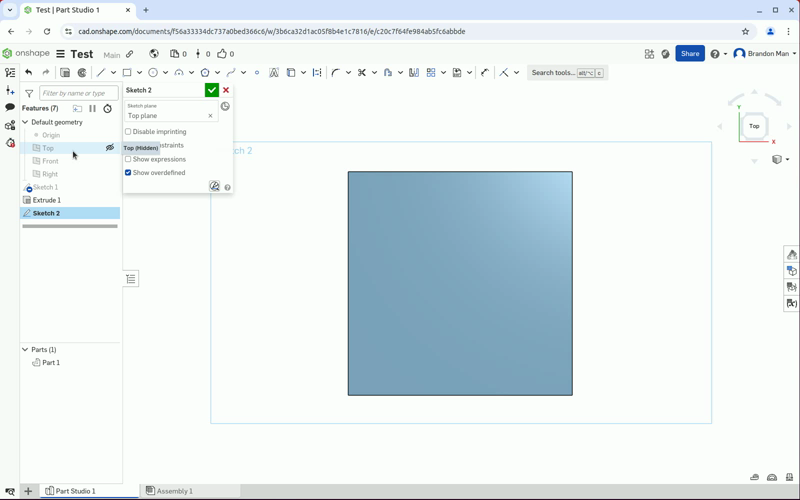
mouse_move(73, 352)
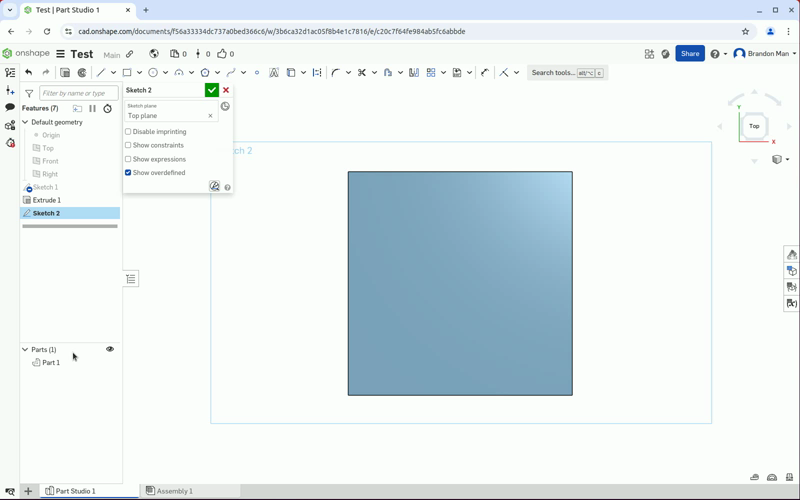
key(y)
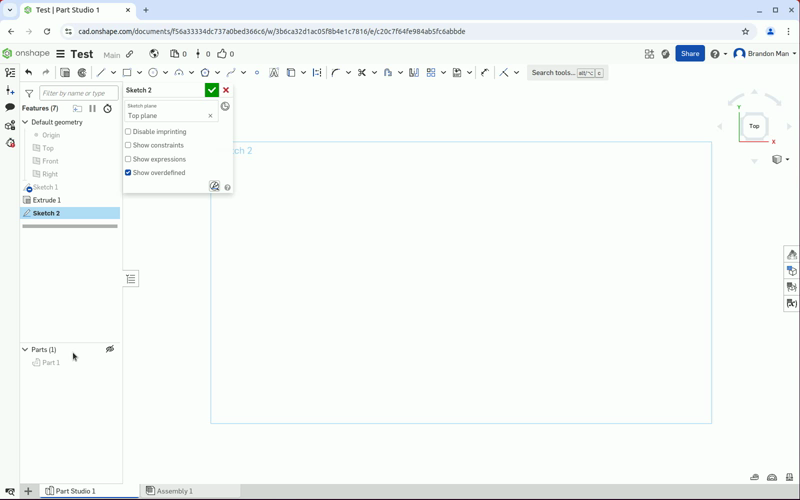
key(c)
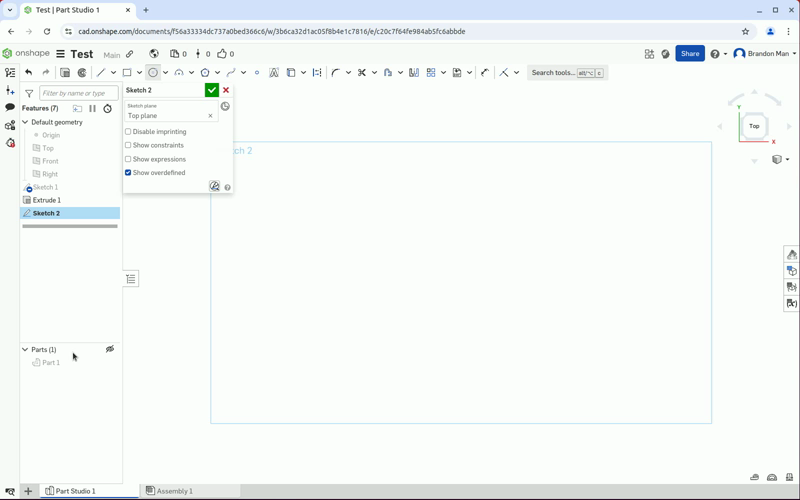
key_down(shift)
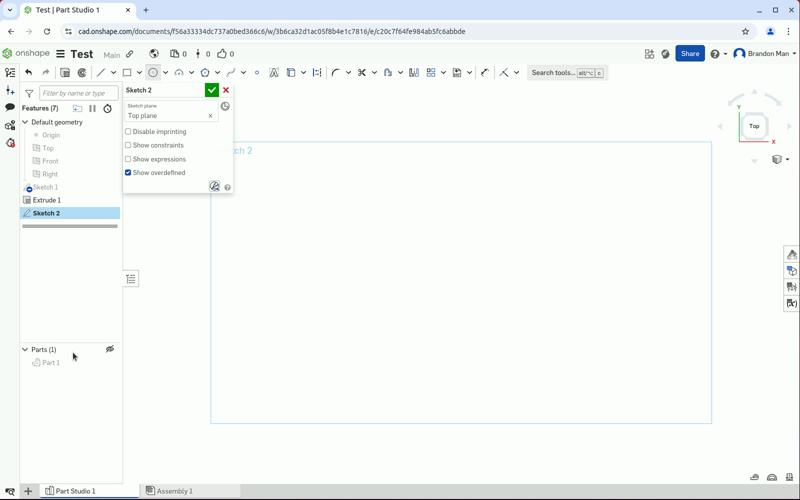
mouse_move(460, 282)
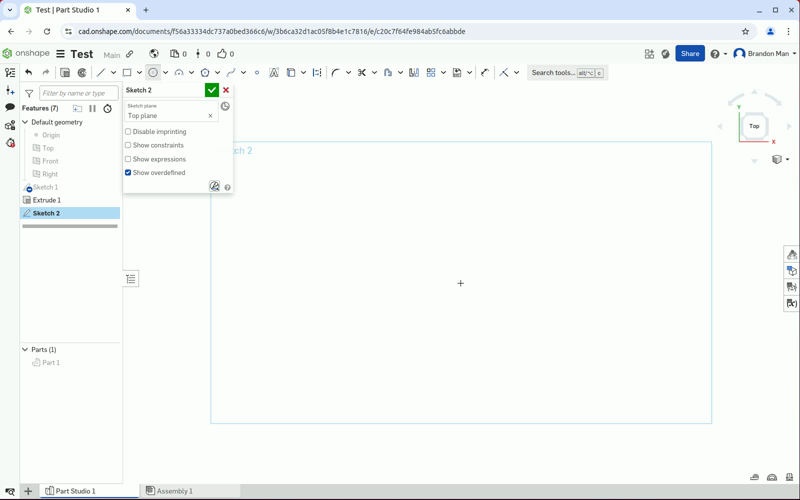
click(460, 282)
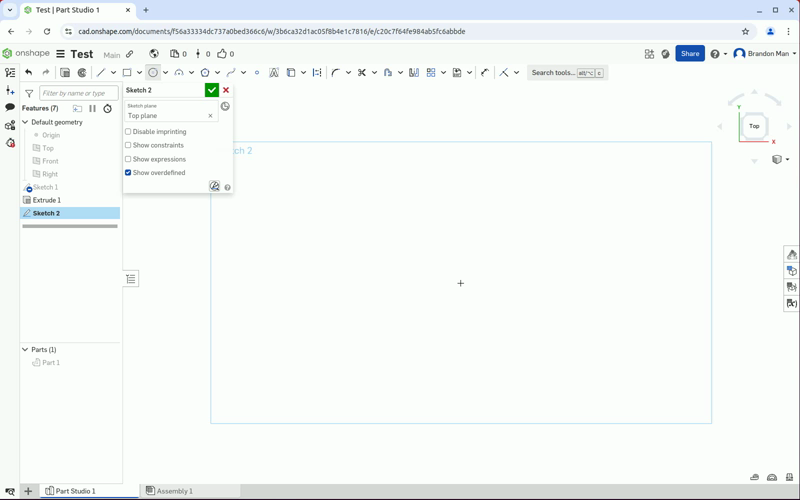
key_up(shift)
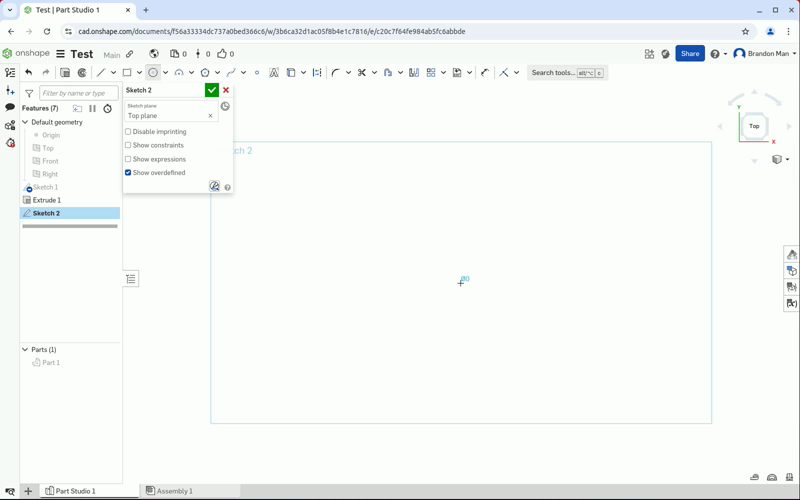
mouse_move(489, 282)
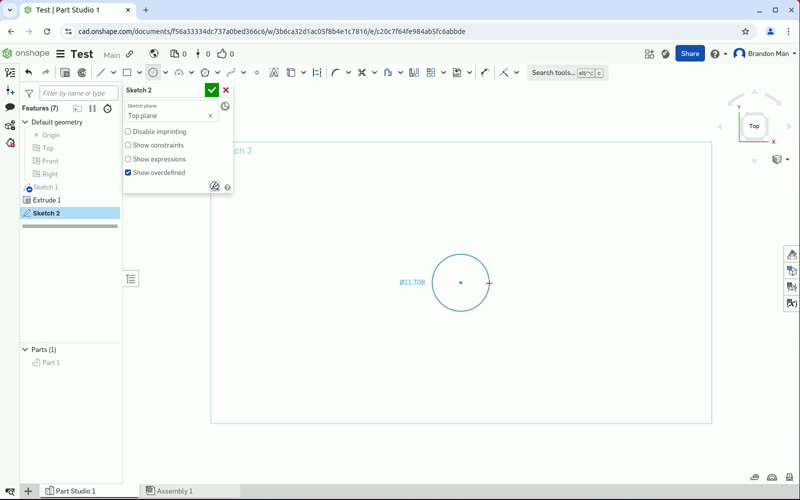
click(489, 282)
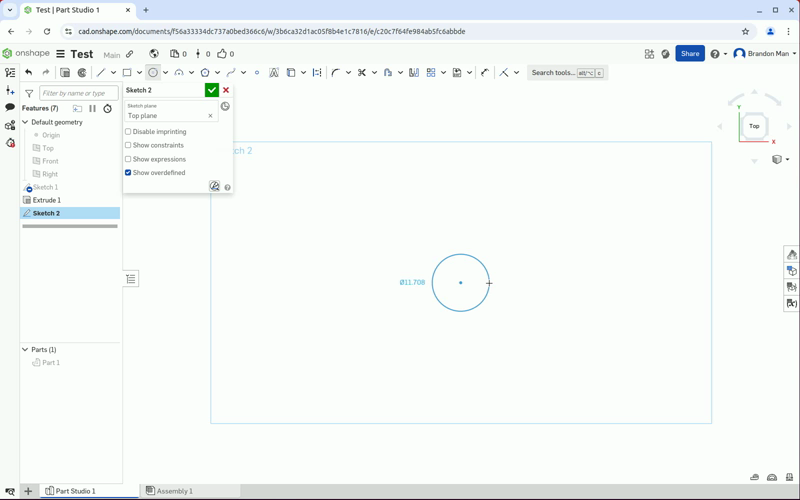
key(esc)
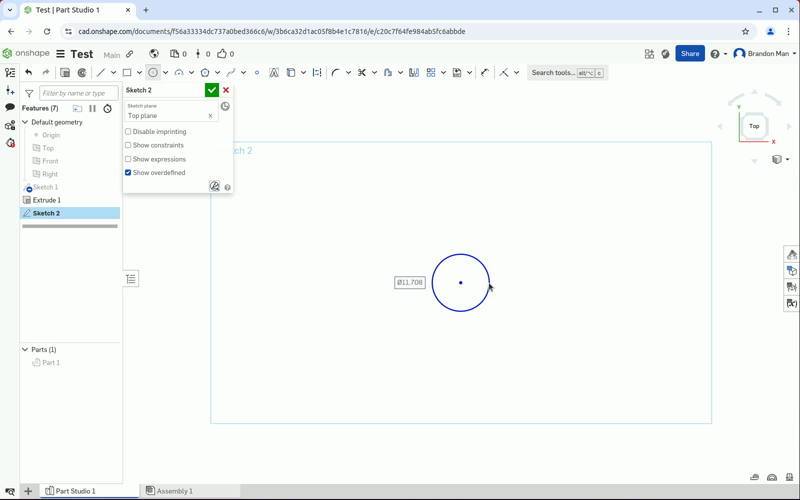
mouse_move(459, 304)
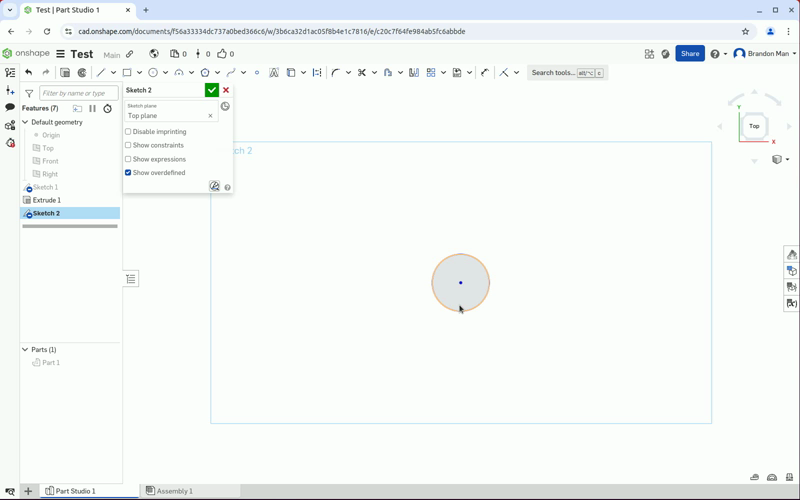
click(459, 304)
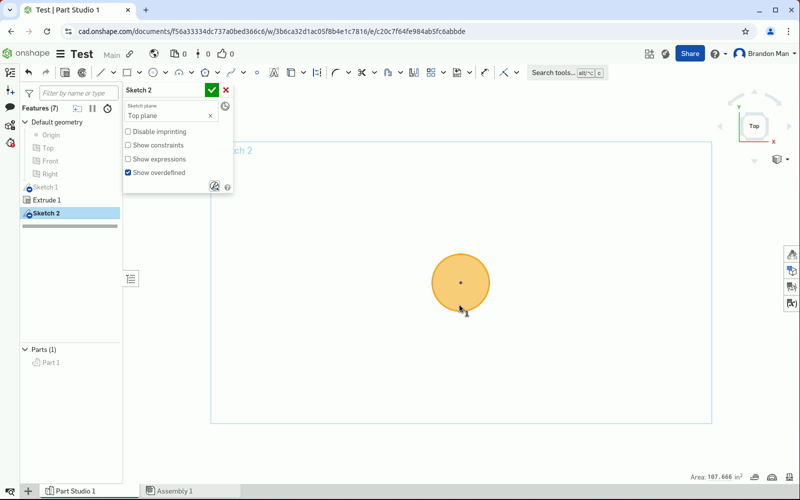
mouse_move(73, 352)
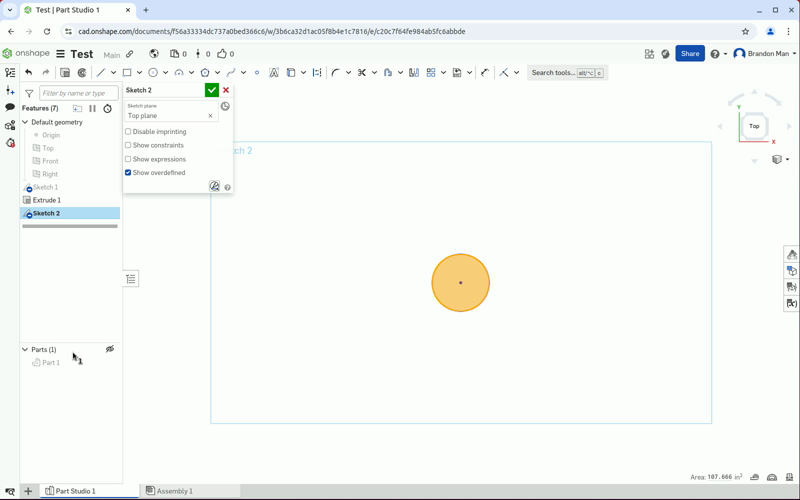
key(shift+y)
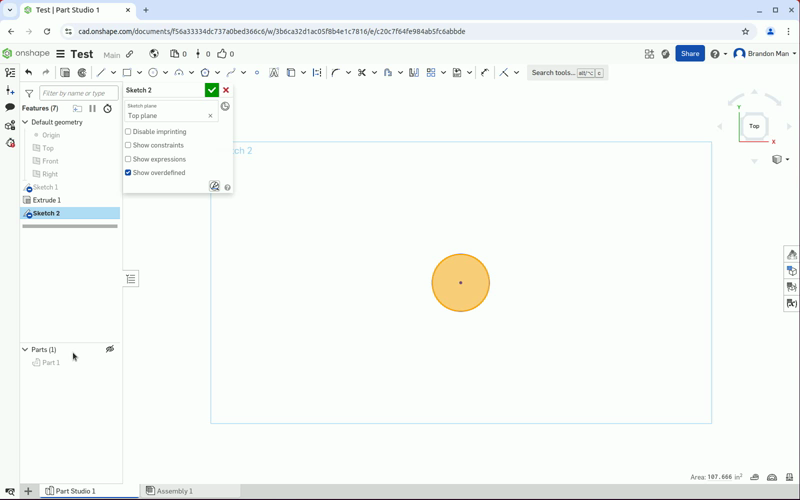
key(shift+e)
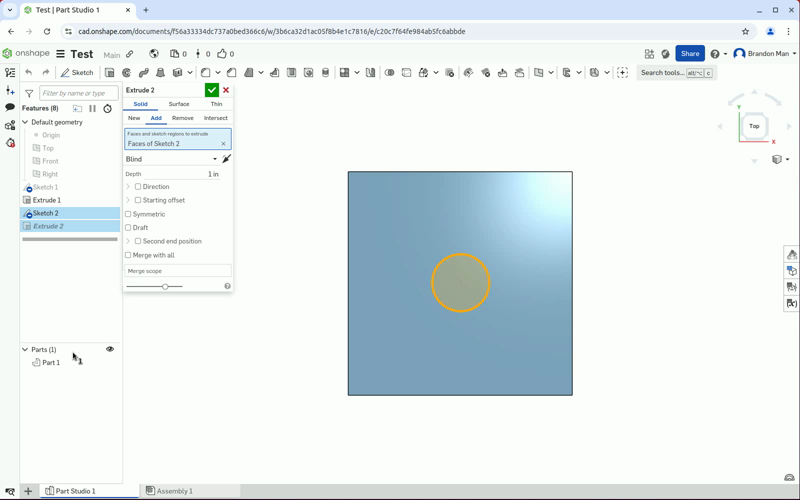
mouse_move(143, 106)
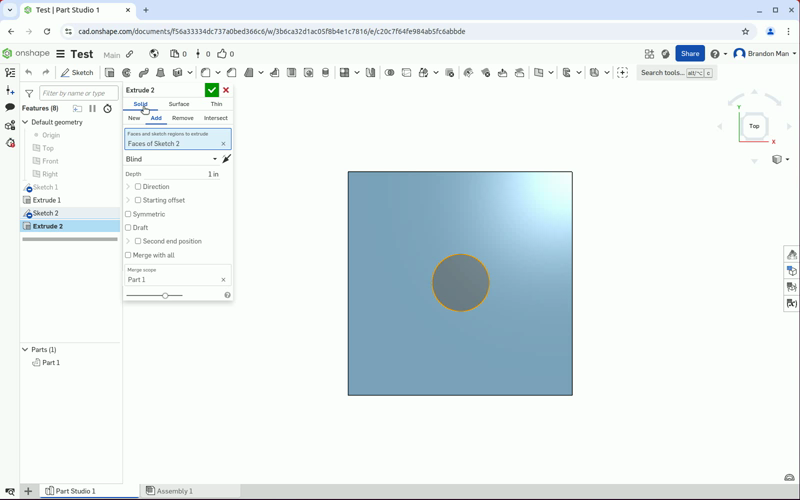
click(143, 106)
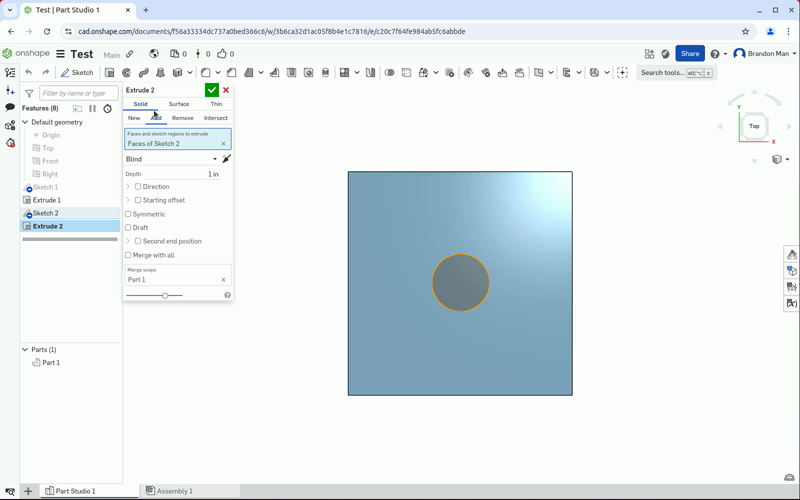
mouse_move(186, 120)
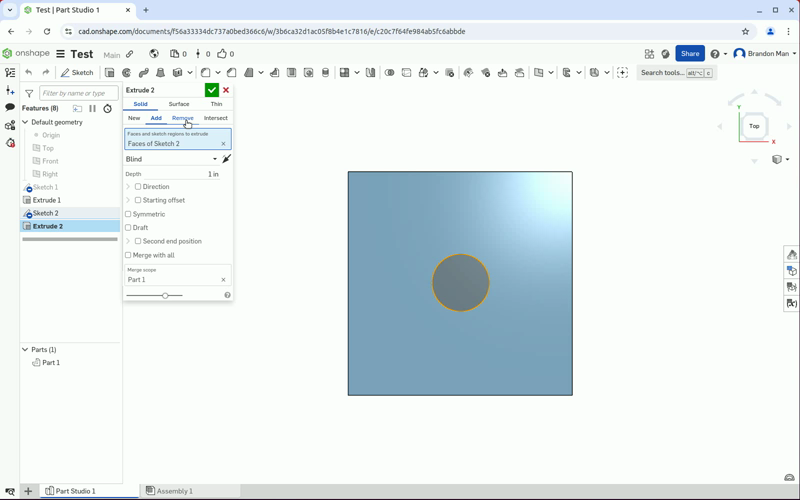
click(186, 120)
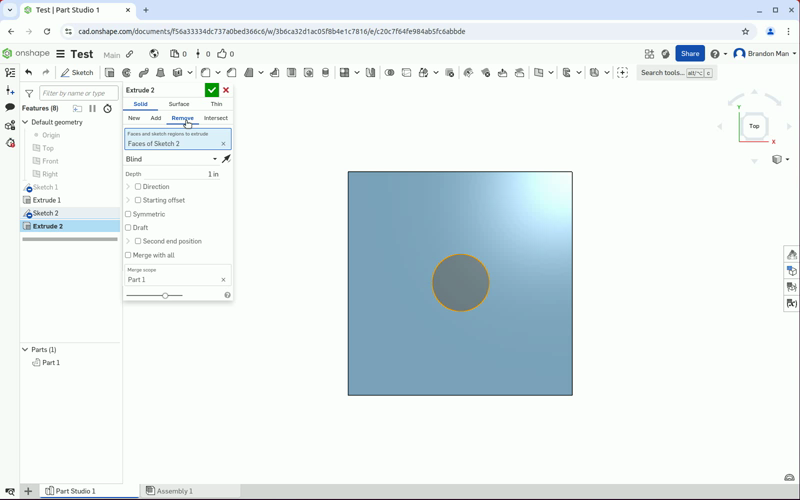
key(tab, 4)
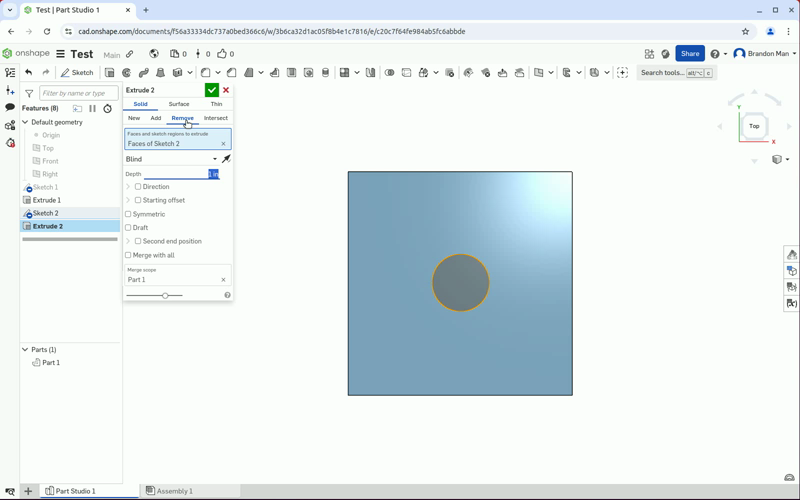
text(1.926)
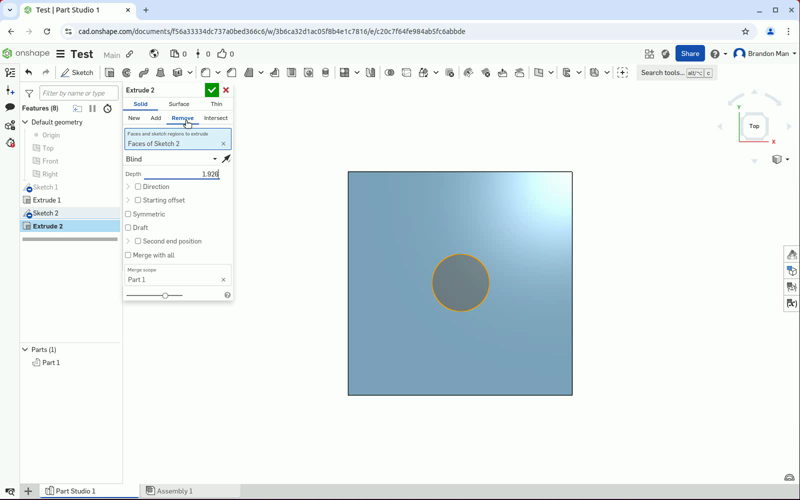
key(tab, 6)
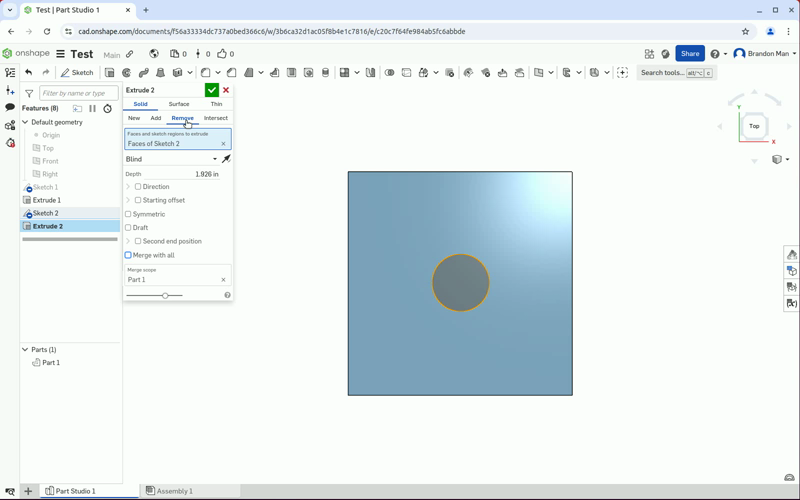
key(space)
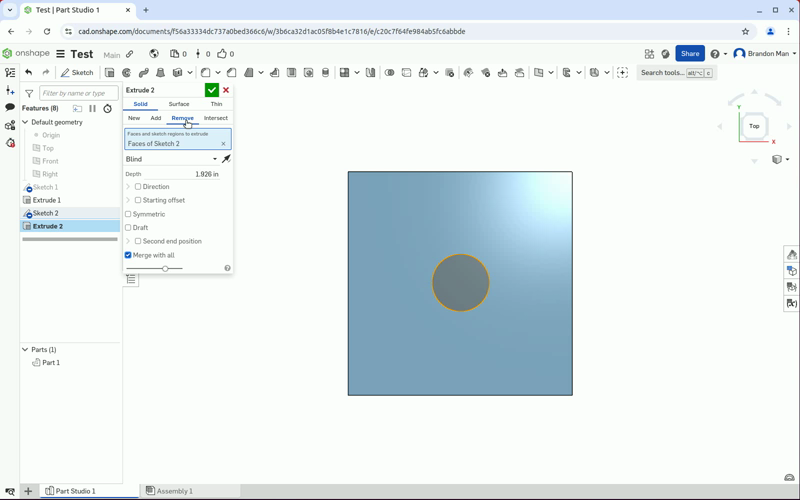
key(enter)
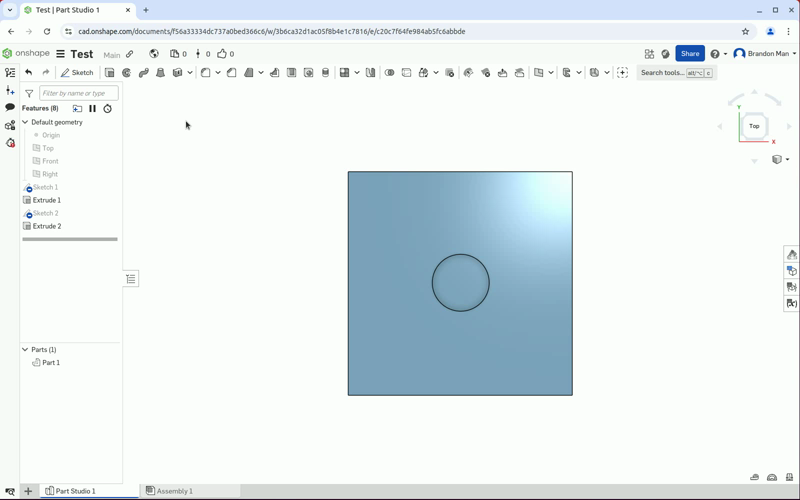
key(shift+h)
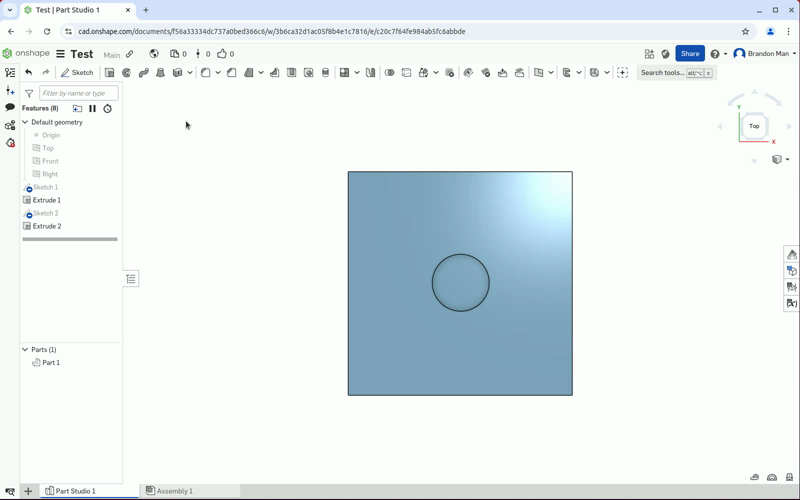
key(shift+h)
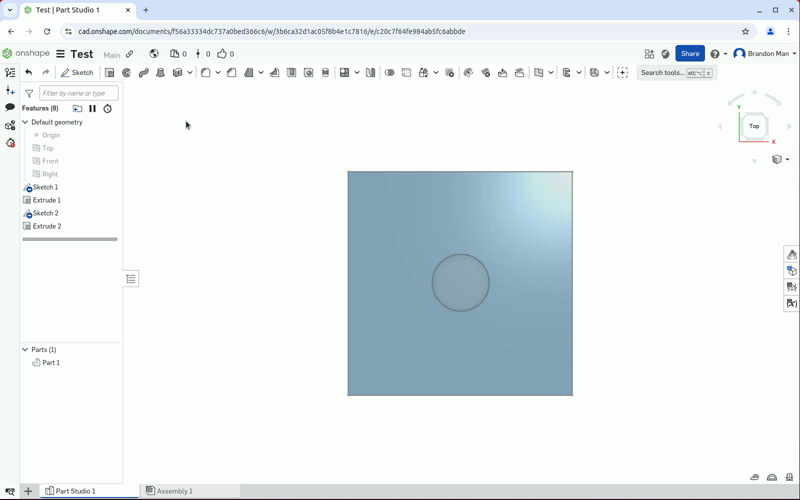
key(shift+7)
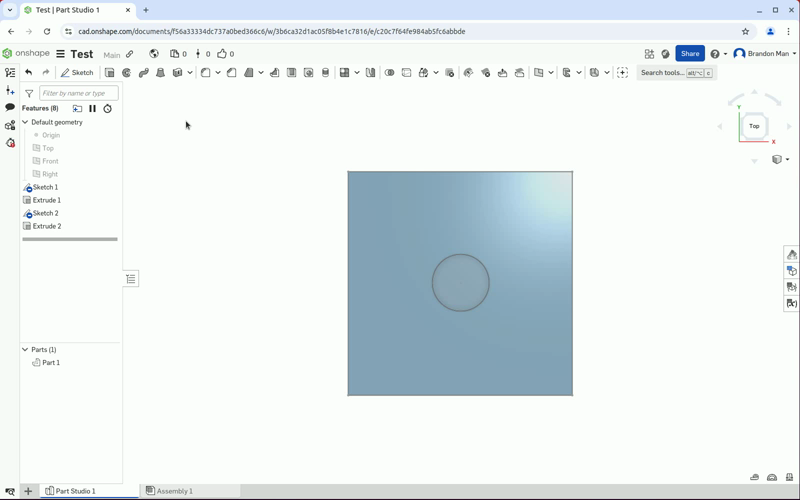
key(up, 3)
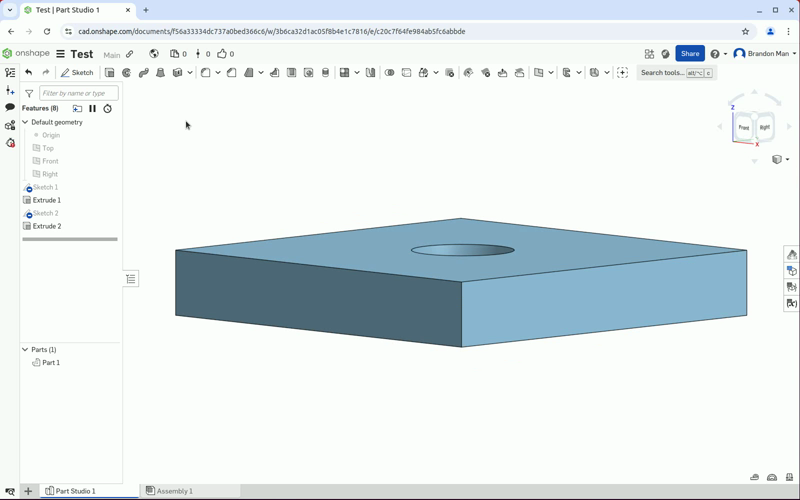
key(left, 3)
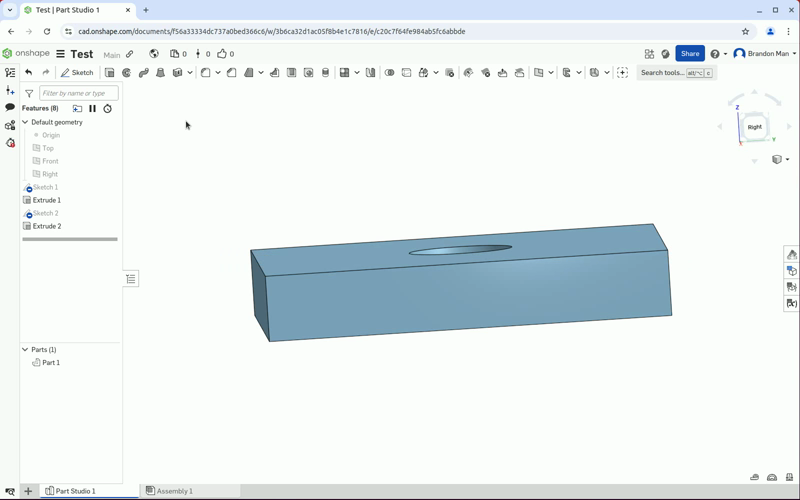
key(right, 3)
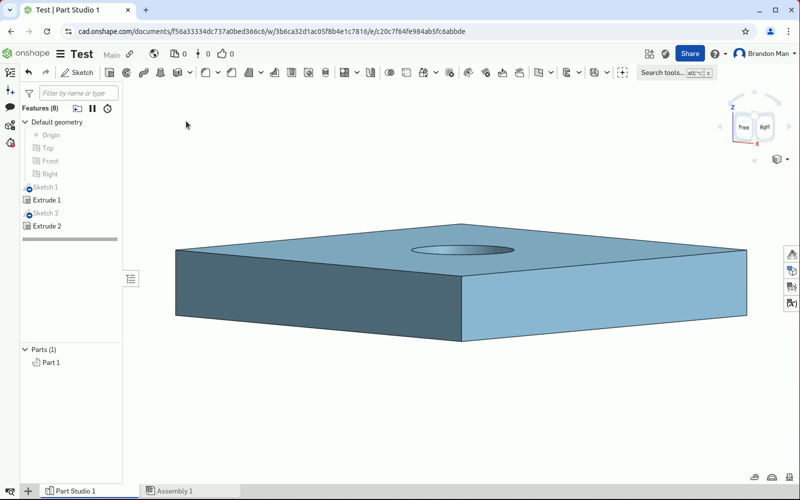
key(down, 3)
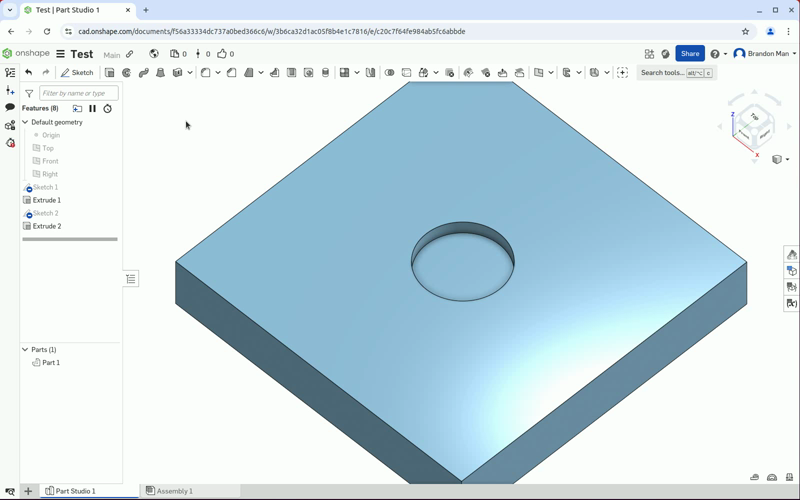
mouse_move(73, 189)
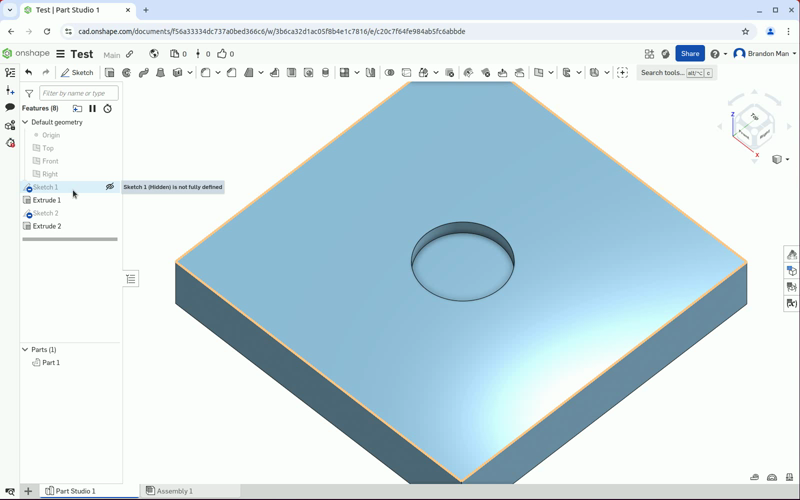
click(73, 189)